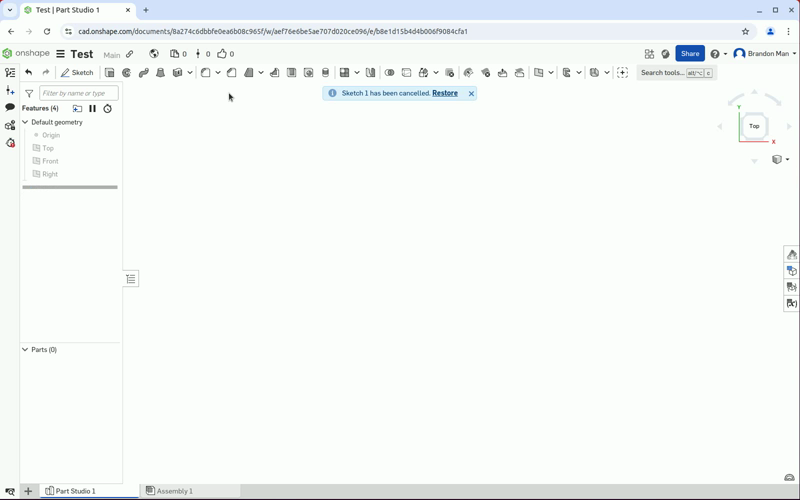
key(shift+h)
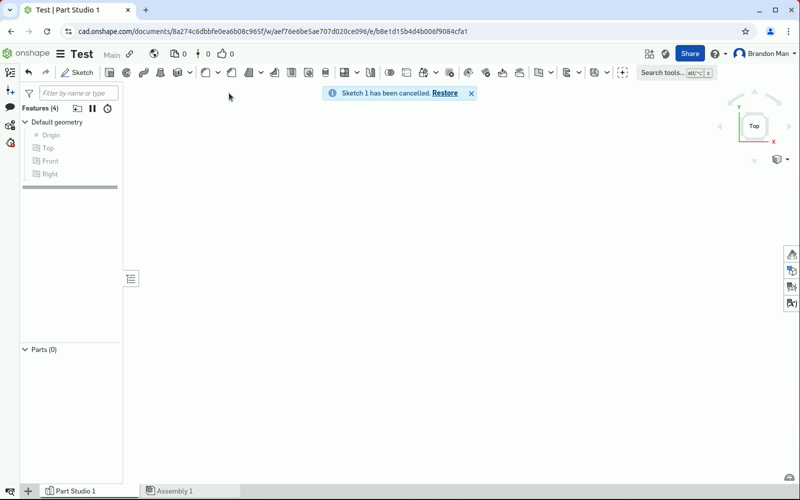
key(shift+s)
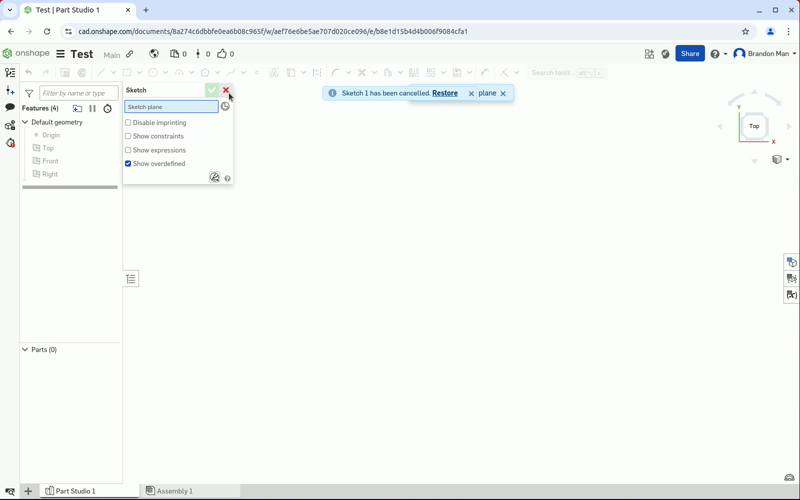
mouse_move(73, 150)
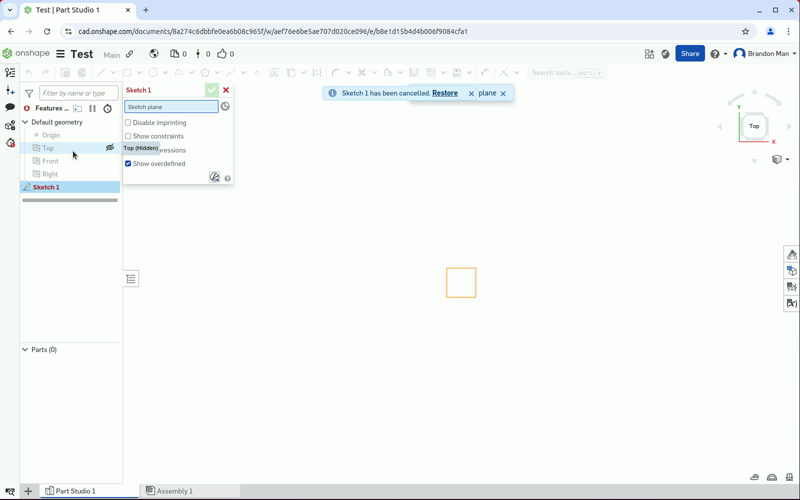
click(73, 150)
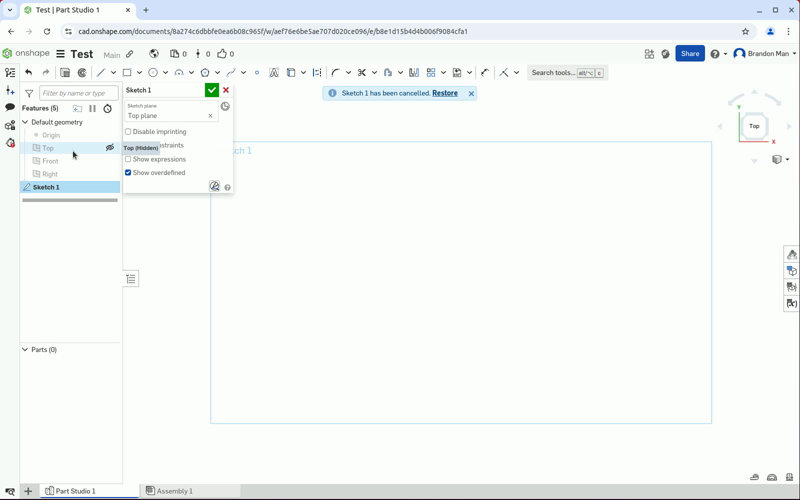
mouse_move(73, 352)
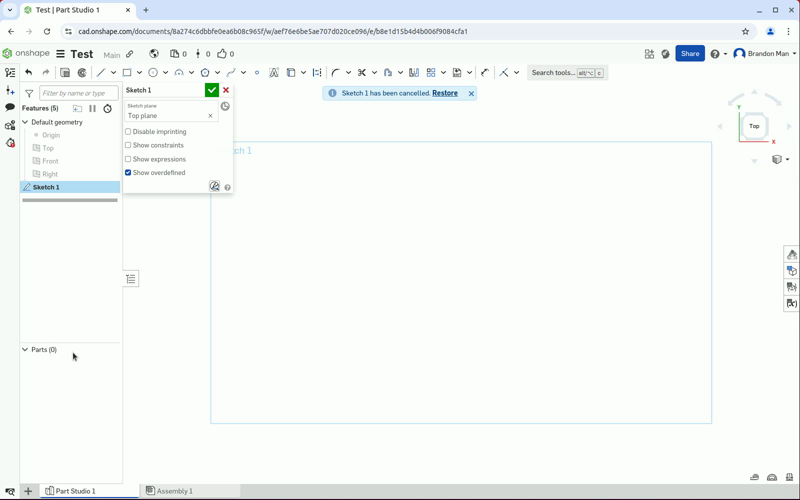
key(y)
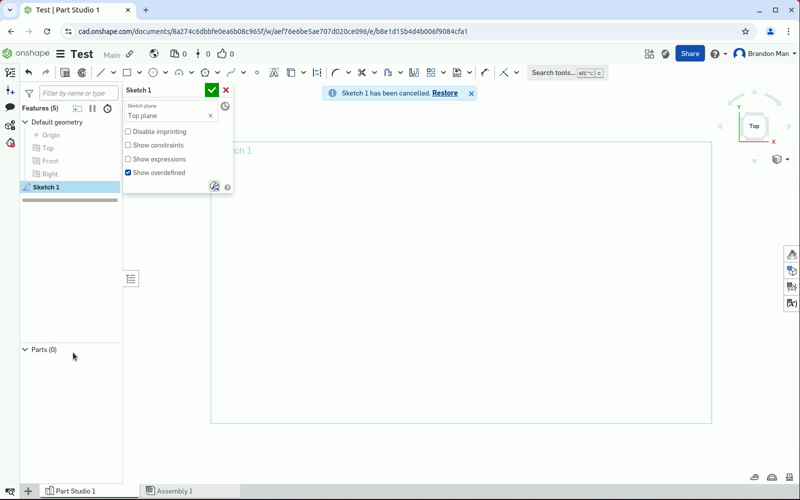
key(c)
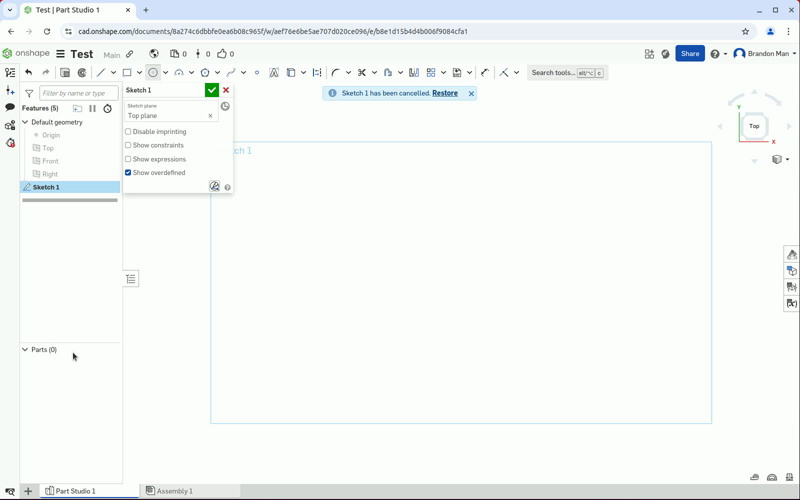
key_down(shift)
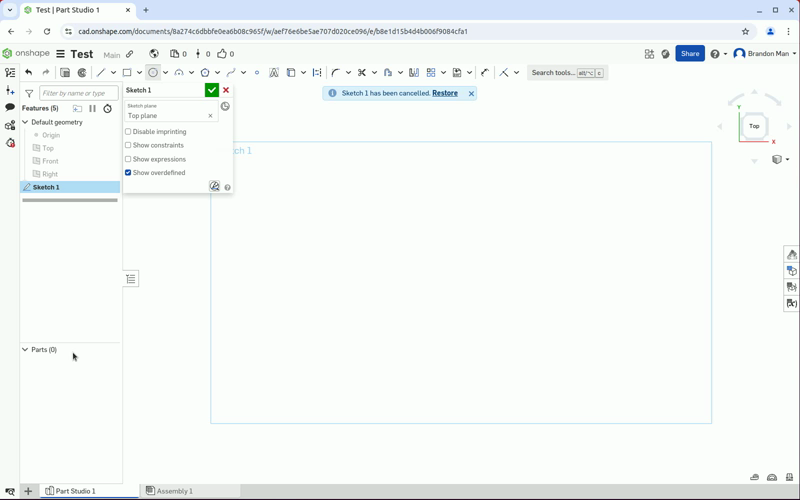
mouse_move(461, 282)
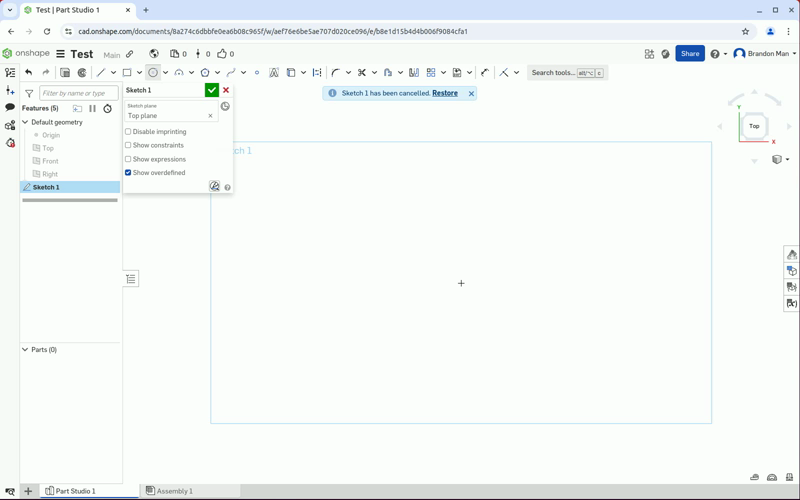
click(461, 282)
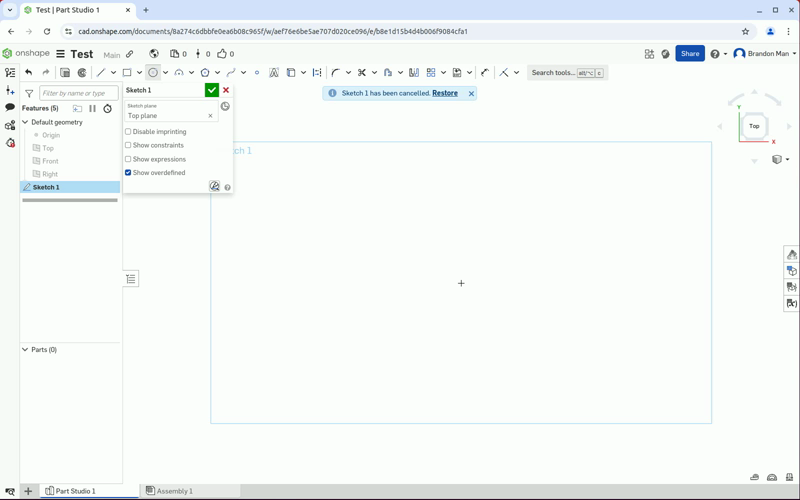
key_up(shift)
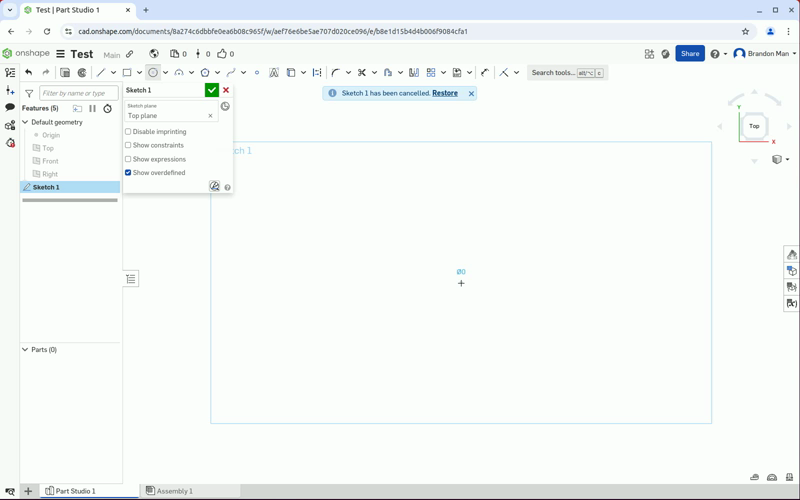
mouse_move(505, 282)
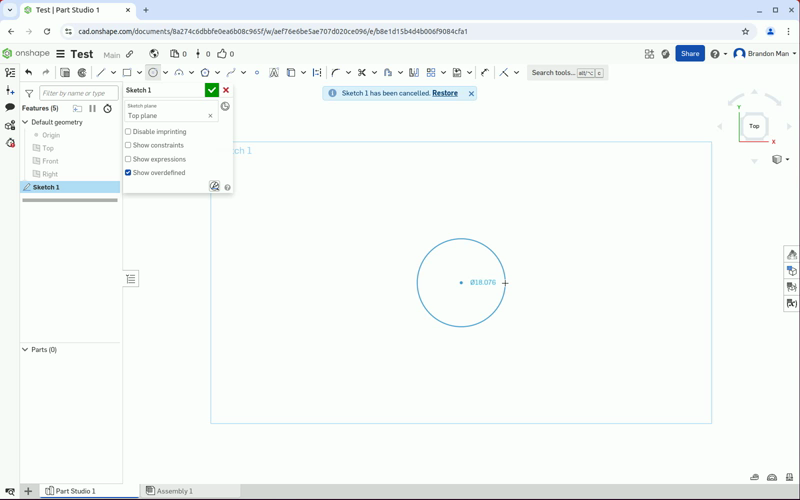
click(505, 282)
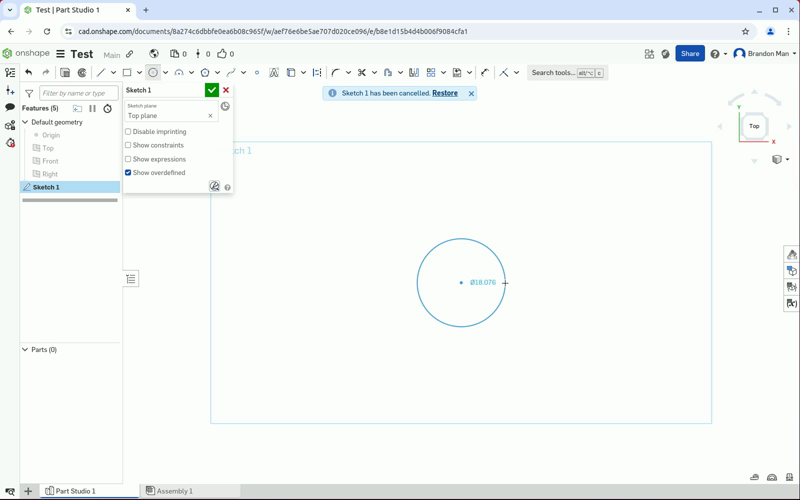
key(esc)
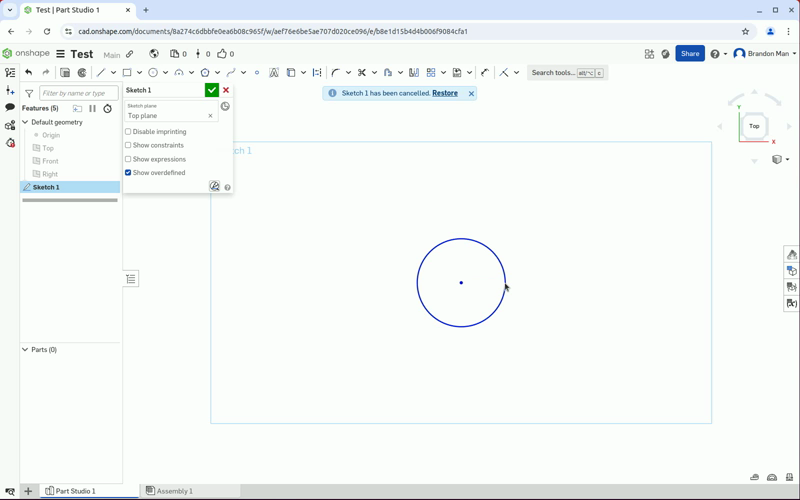
key(c)
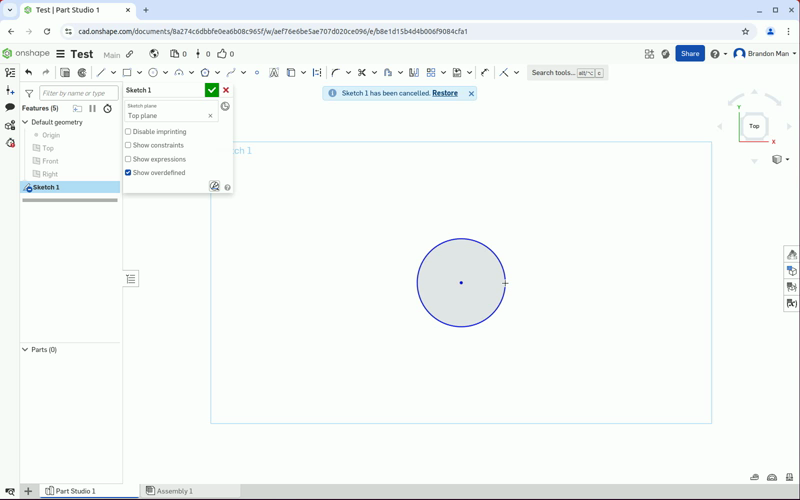
key_down(shift)
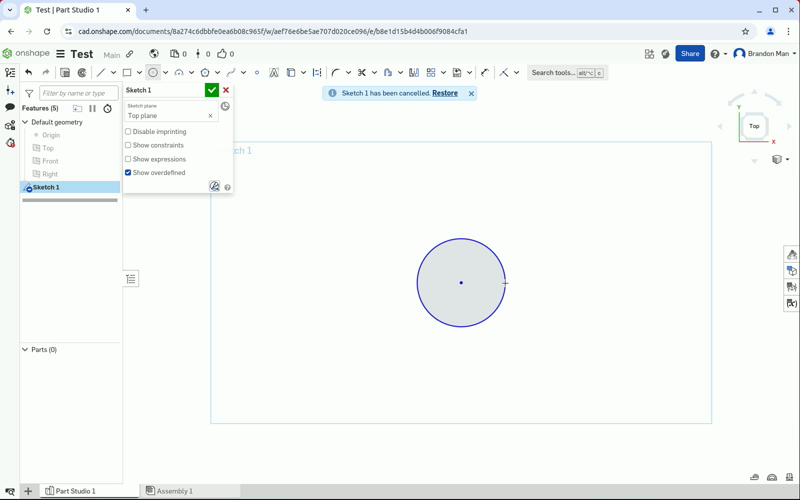
mouse_move(461, 282)
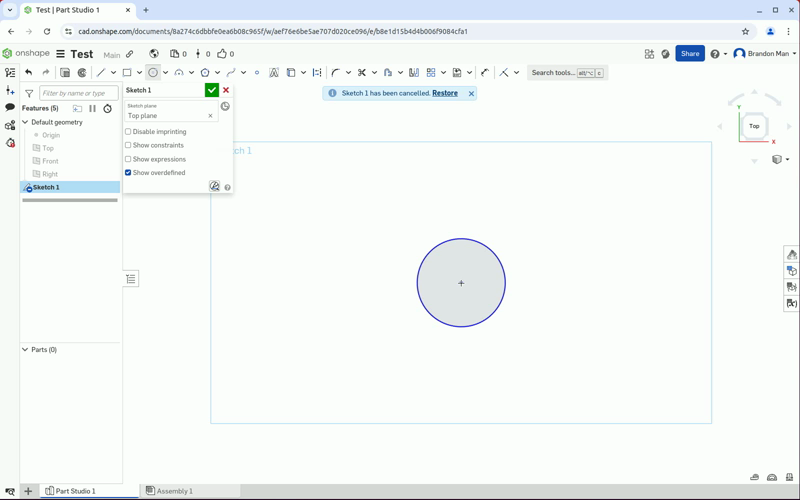
click(461, 282)
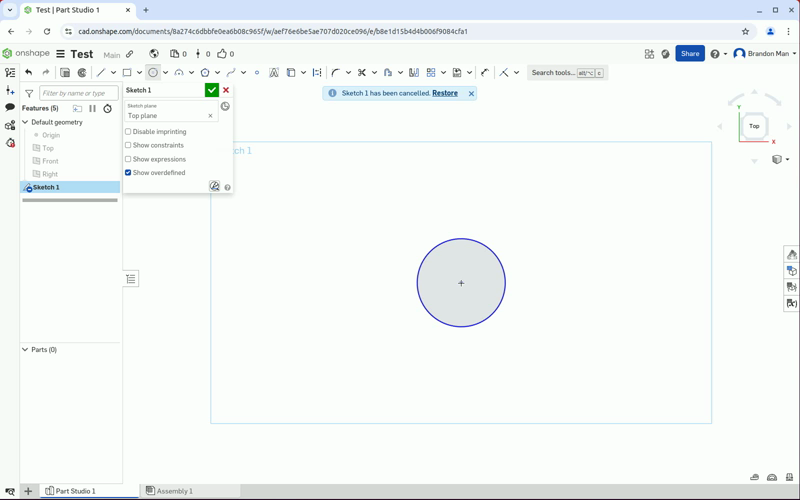
key_up(shift)
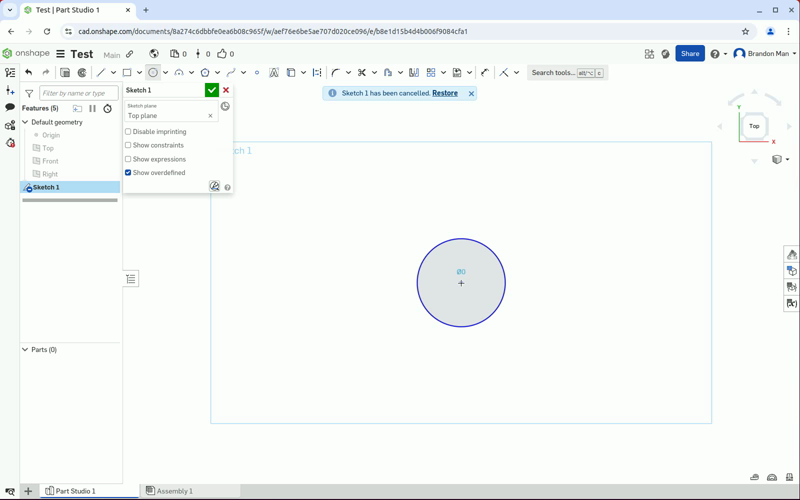
mouse_move(491, 282)
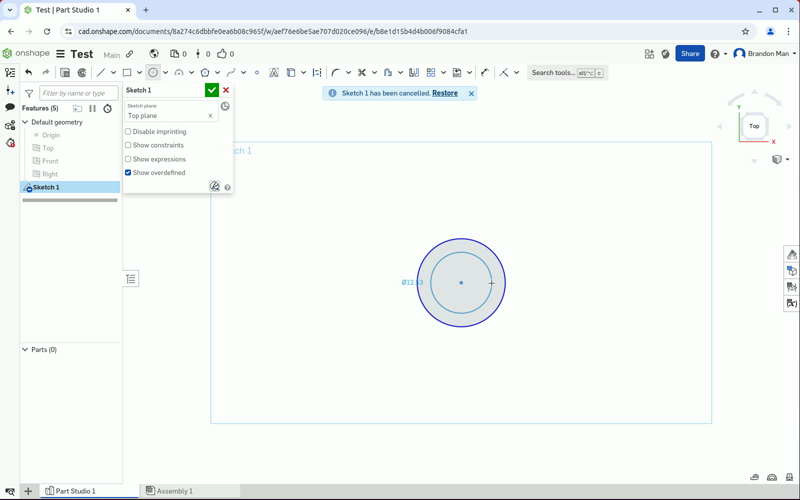
click(491, 282)
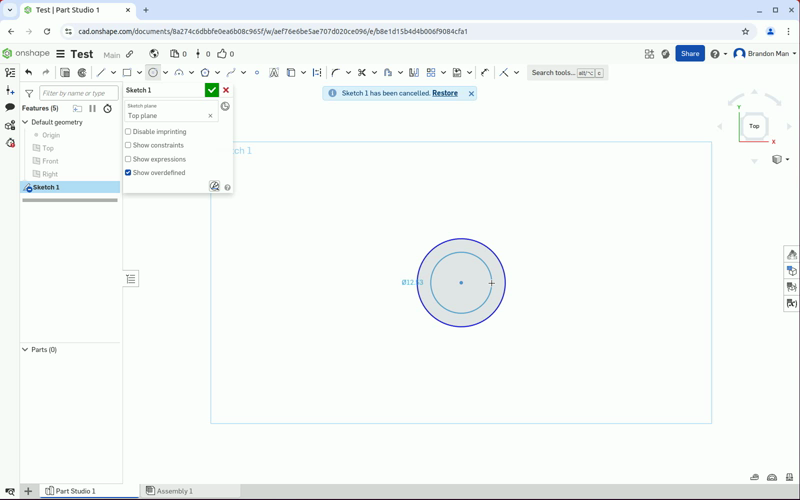
key(esc)
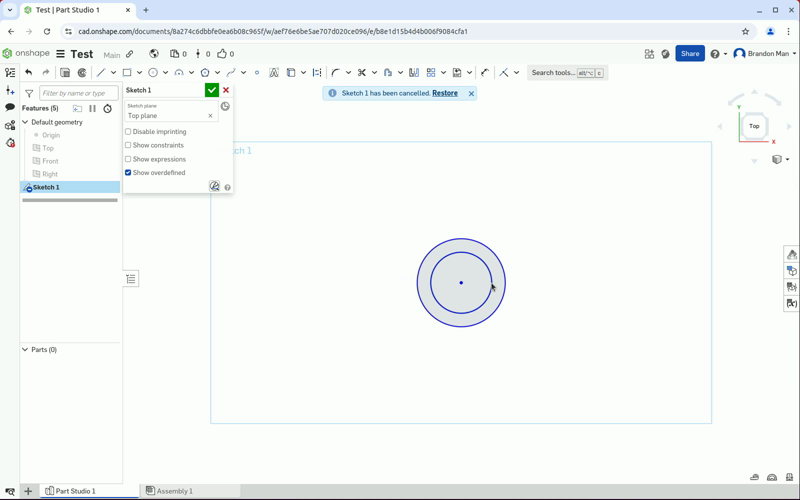
mouse_move(484, 309)
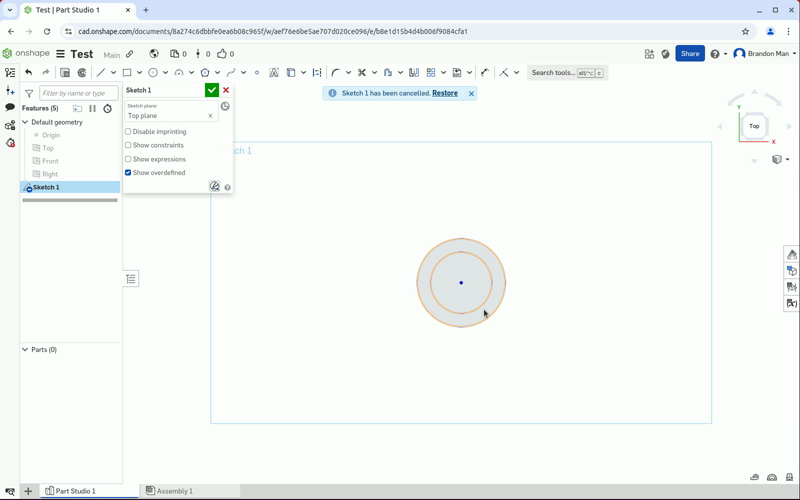
click(484, 309)
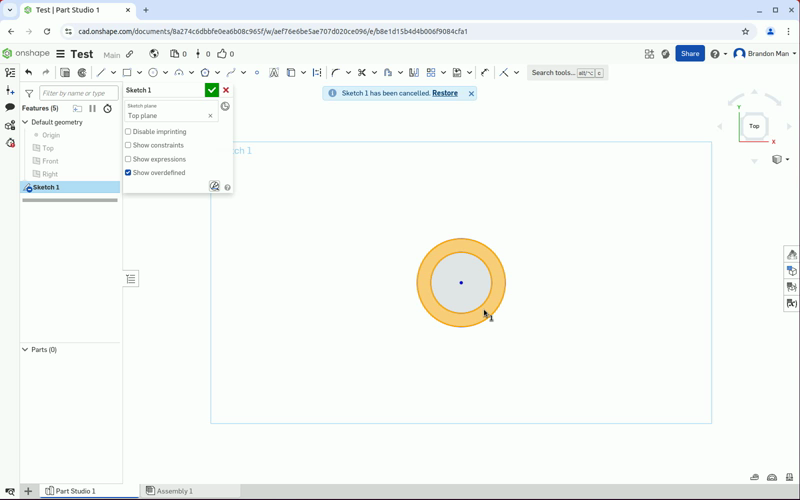
mouse_move(73, 352)
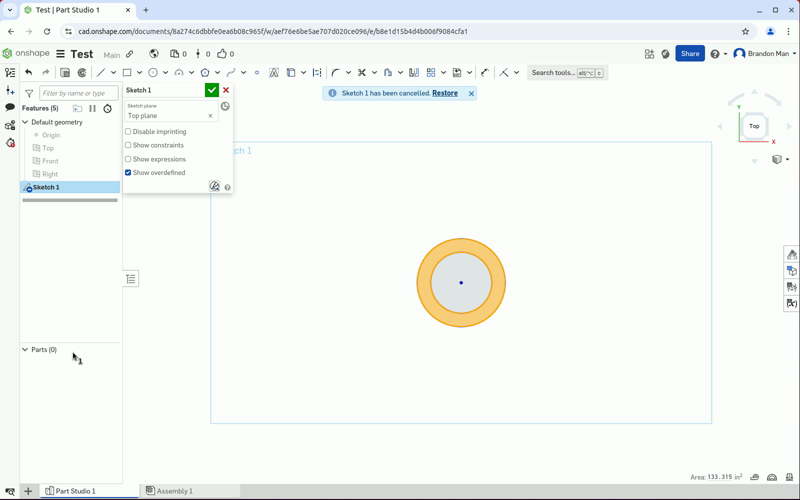
key(shift+y)
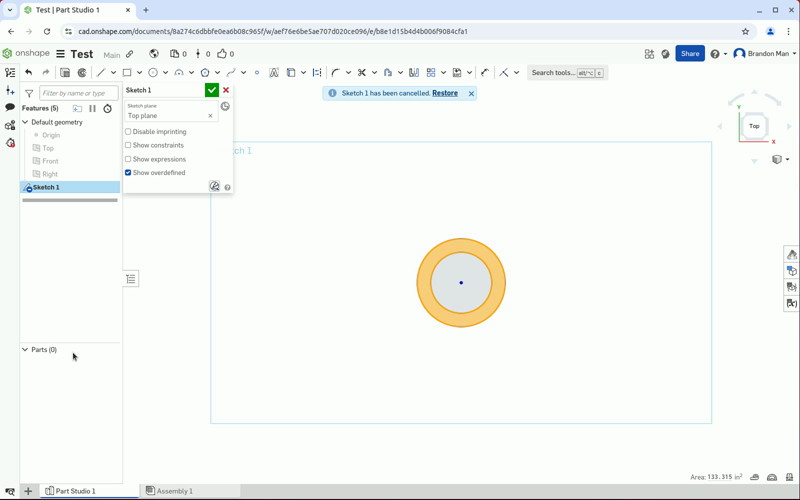
key(shift+e)
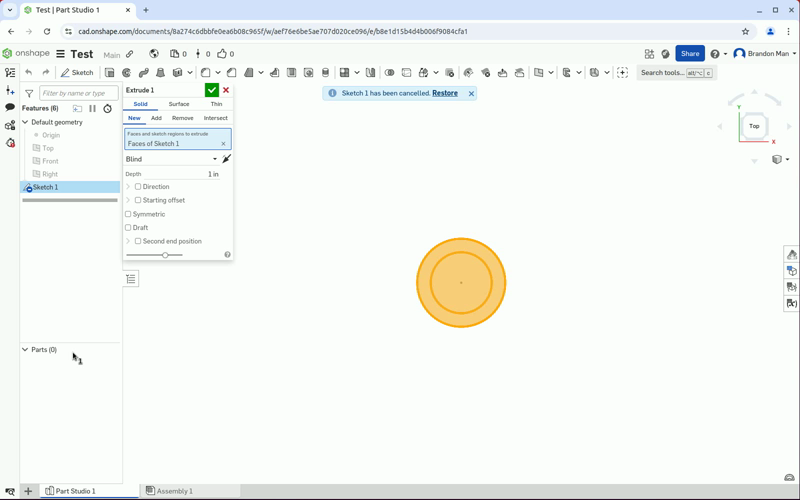
mouse_move(143, 106)
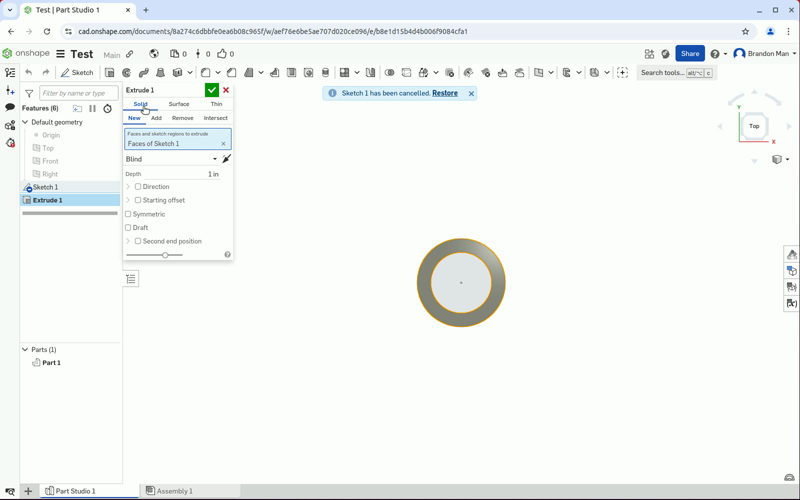
click(143, 106)
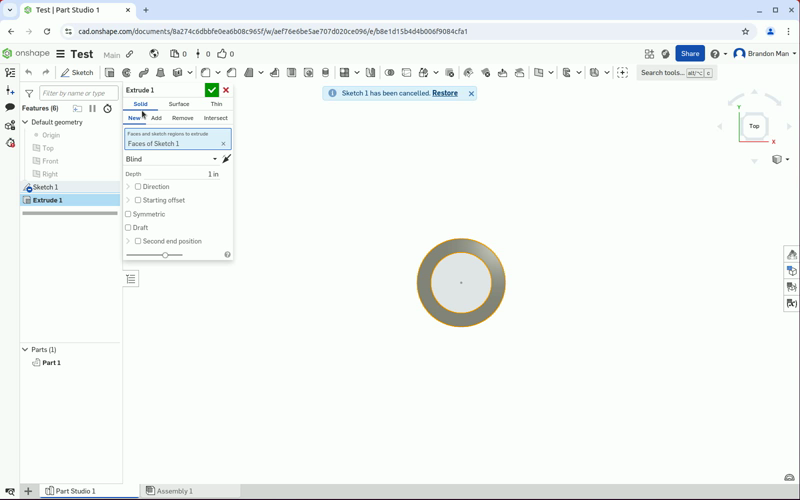
mouse_move(137, 120)
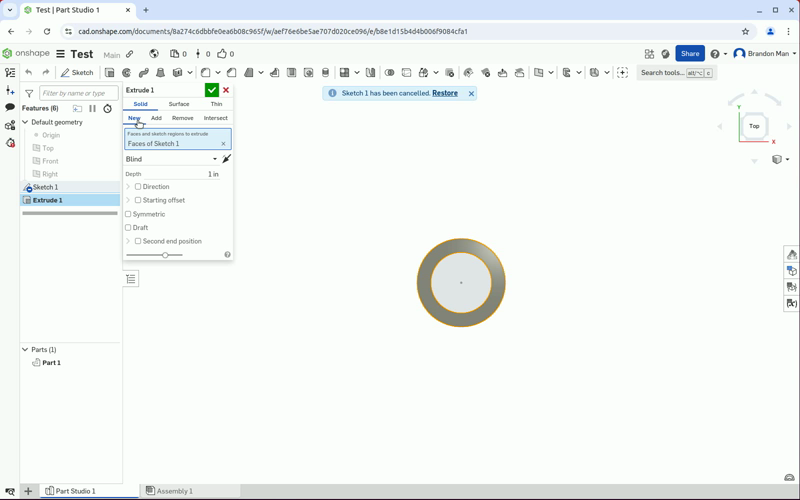
click(137, 120)
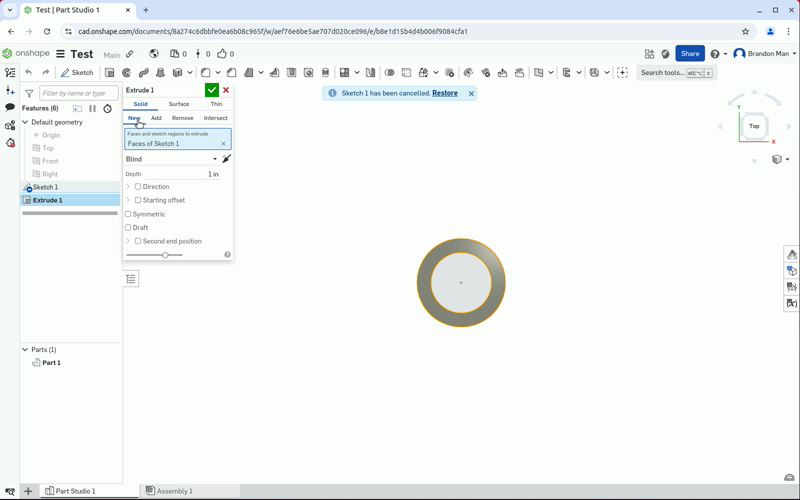
key(tab, 4)
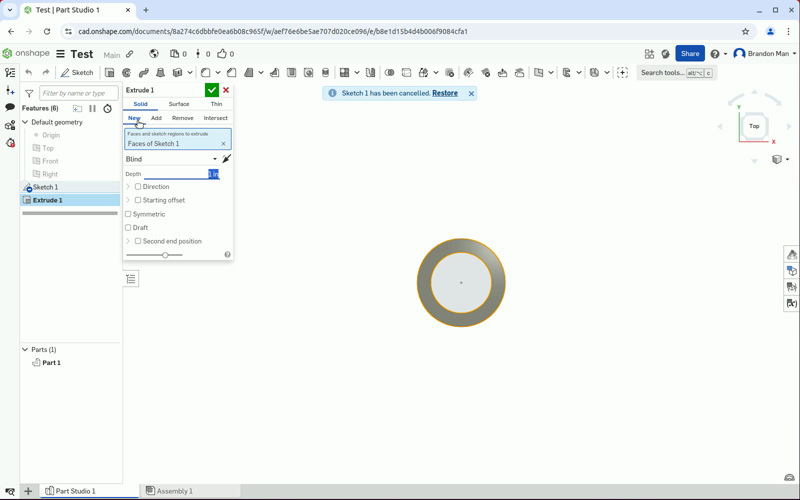
text(23.108)
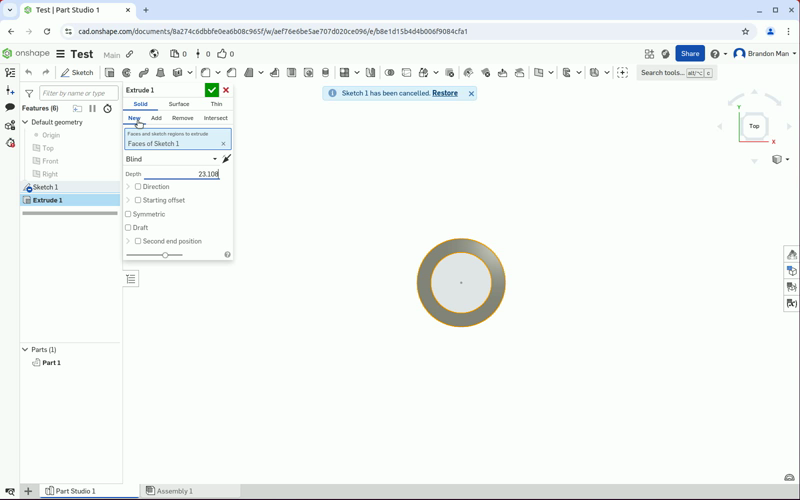
key(enter)
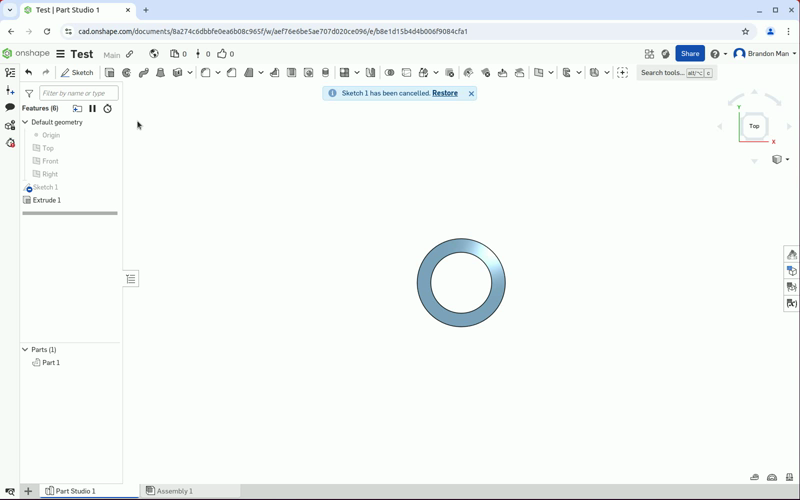
key(shift+h)
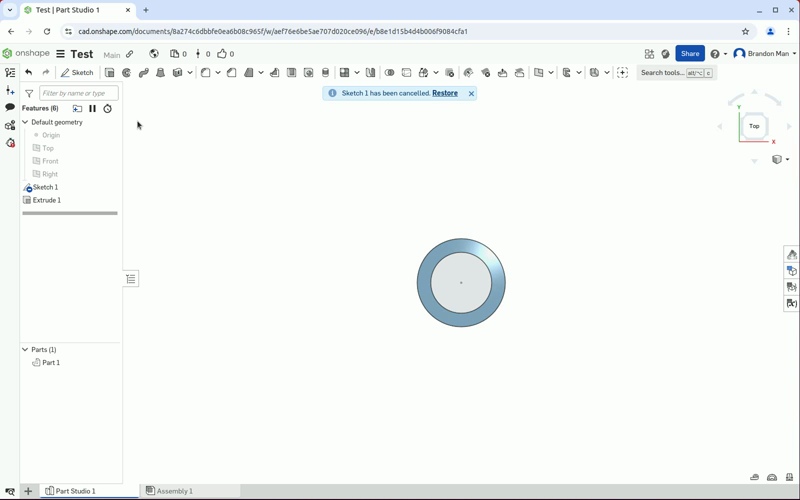
key(shift+h)
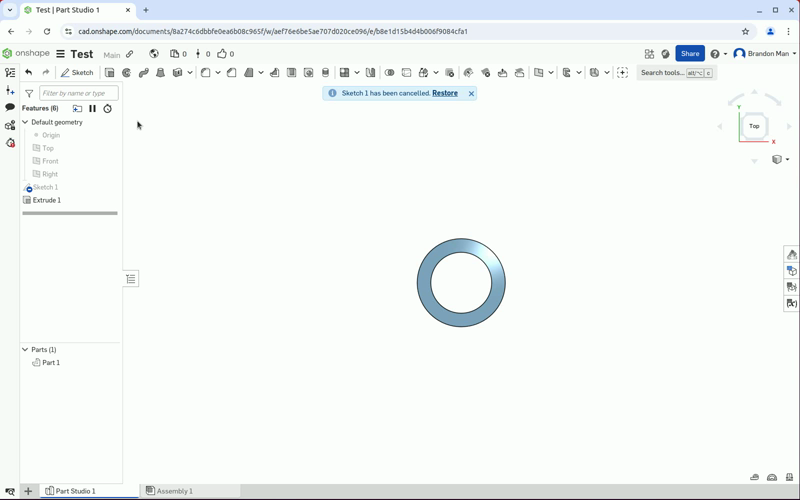
mouse_move(73, 189)
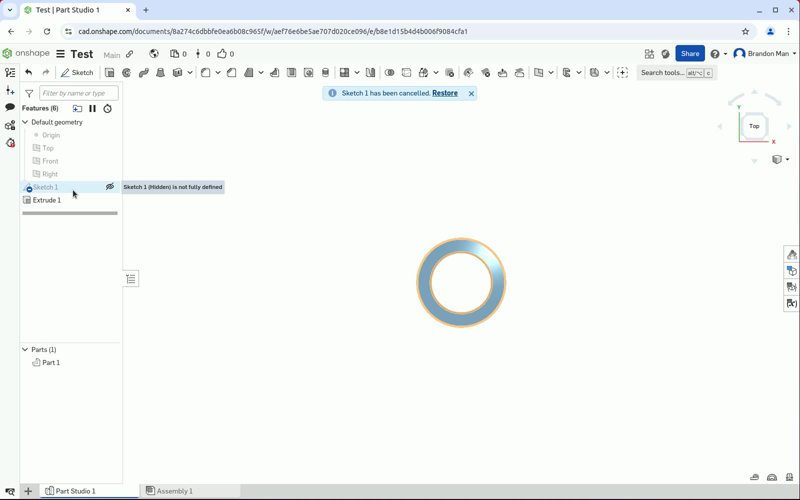
click(73, 189)
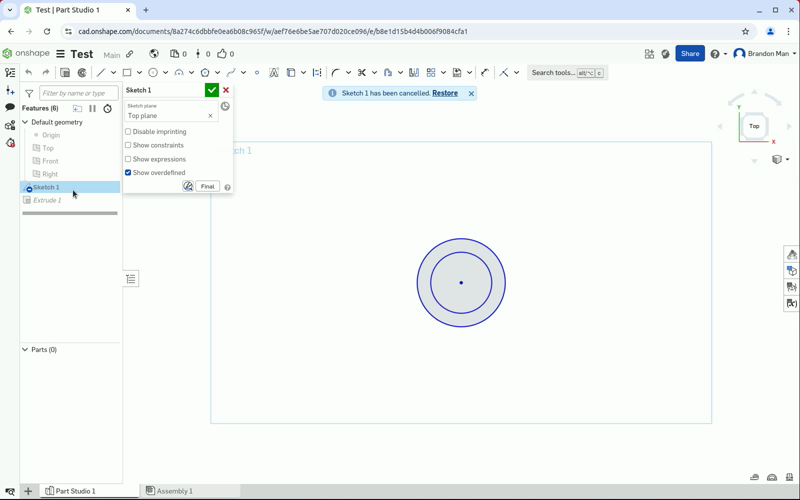
mouse_move(229, 92)
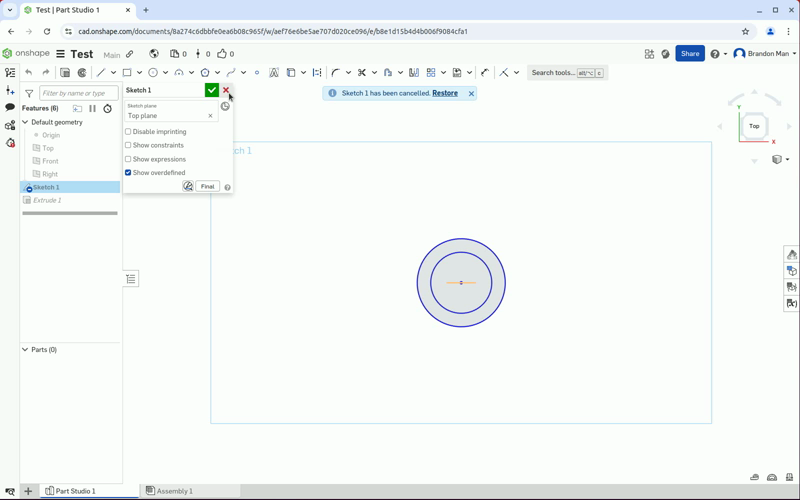
click(229, 92)
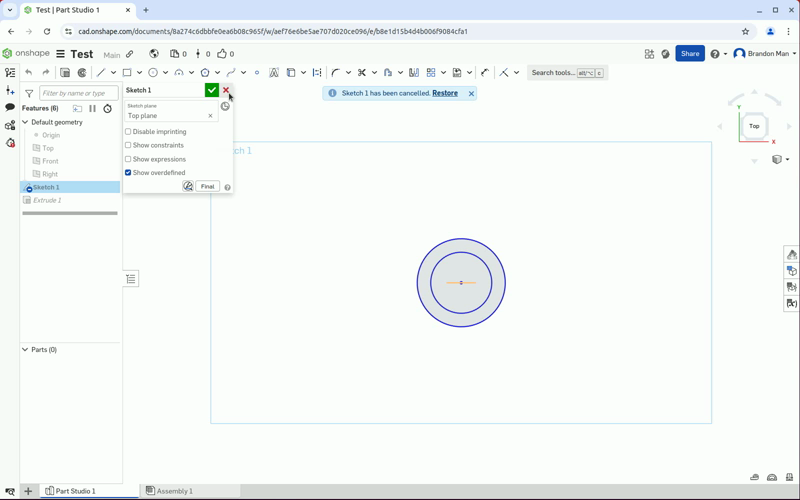
key(shift+s)
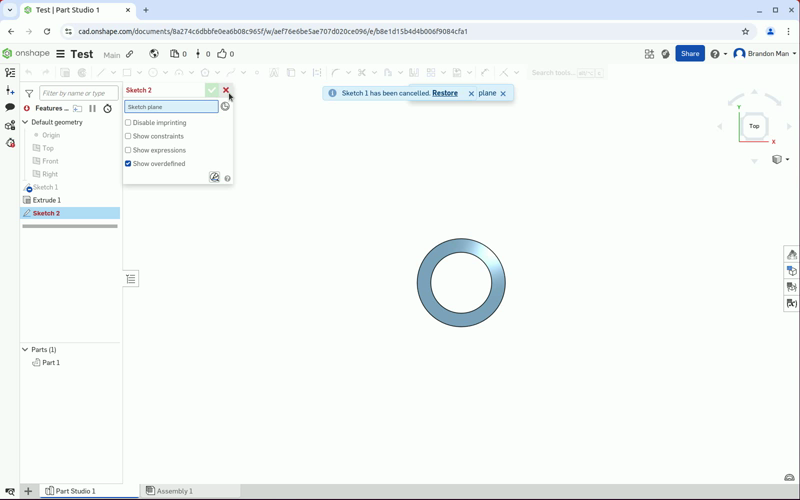
mouse_move(73, 150)
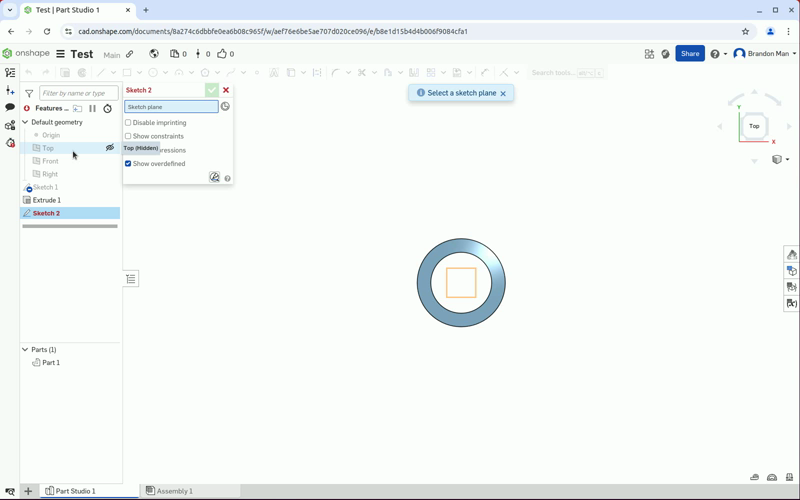
click(73, 150)
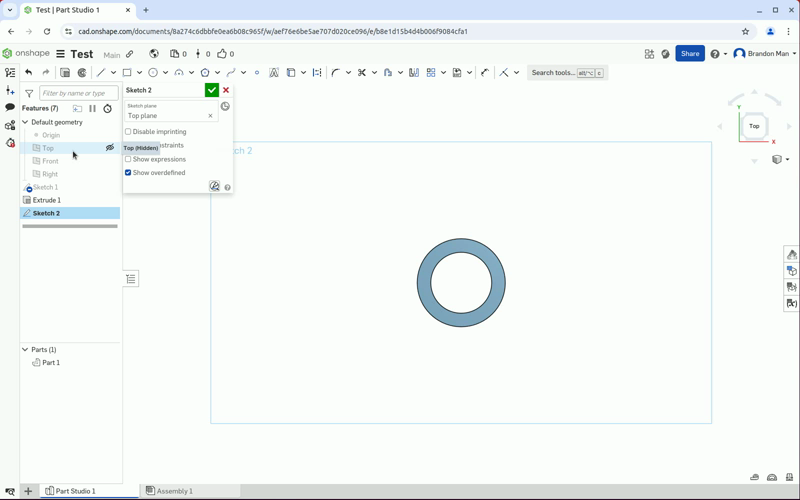
mouse_move(73, 352)
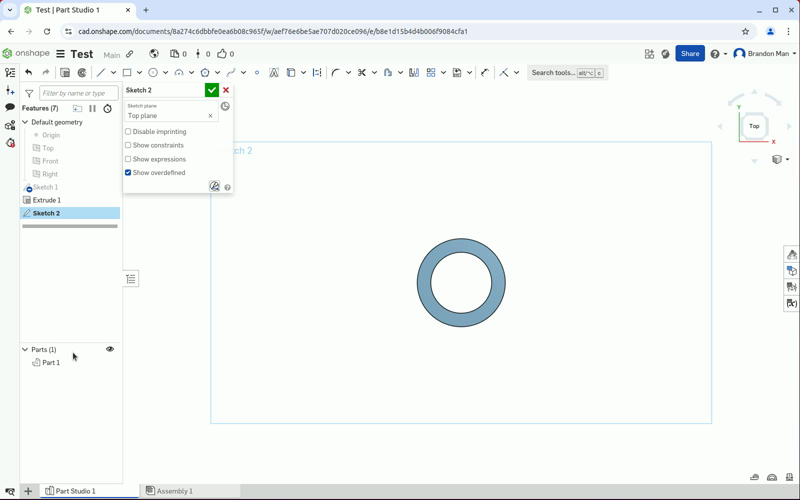
key(y)
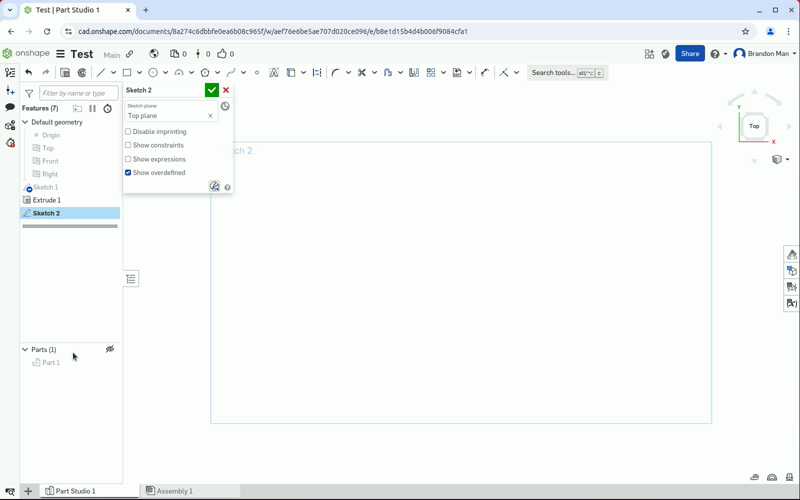
key(c)
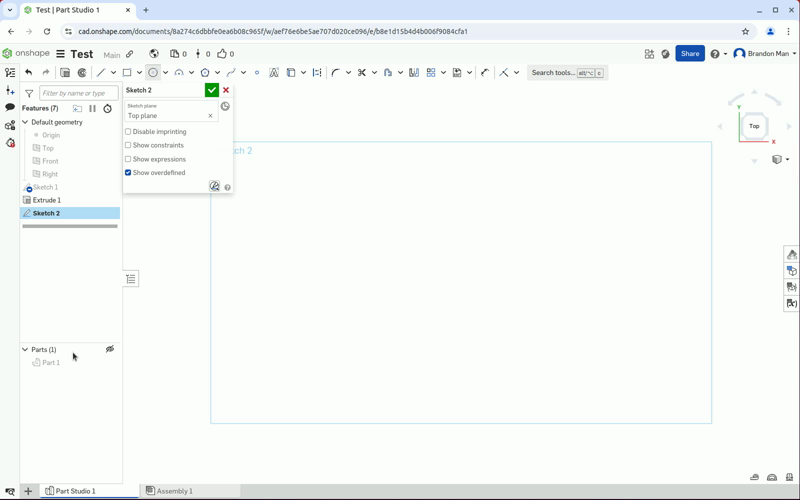
key_down(shift)
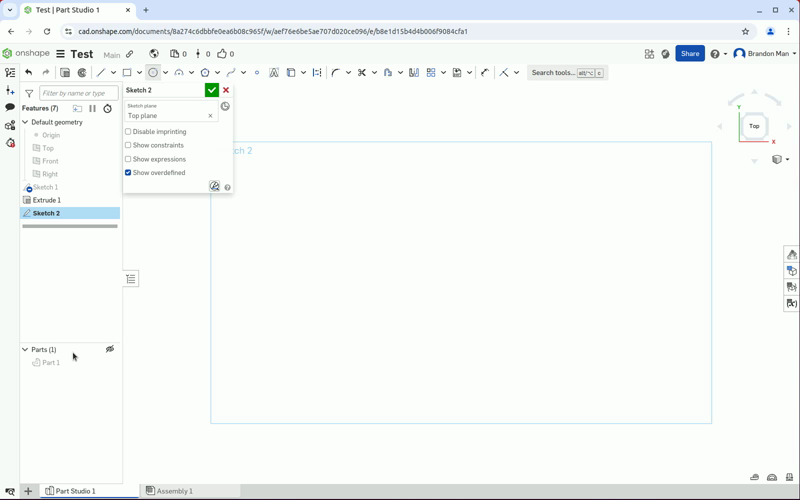
mouse_move(461, 282)
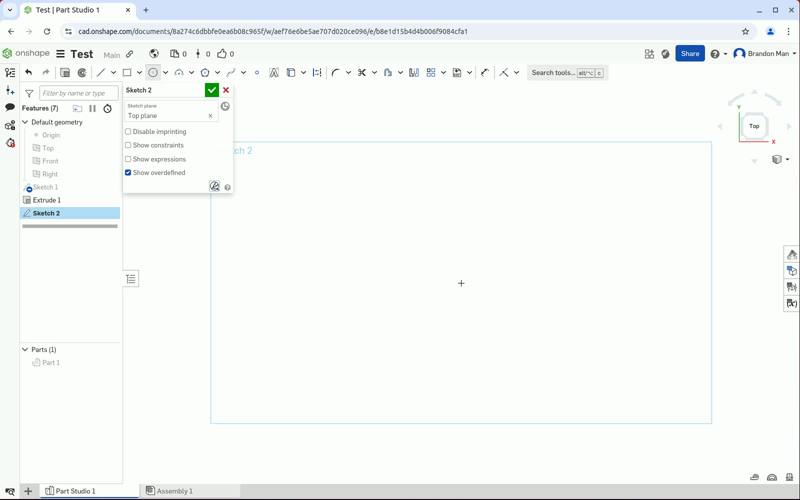
click(461, 282)
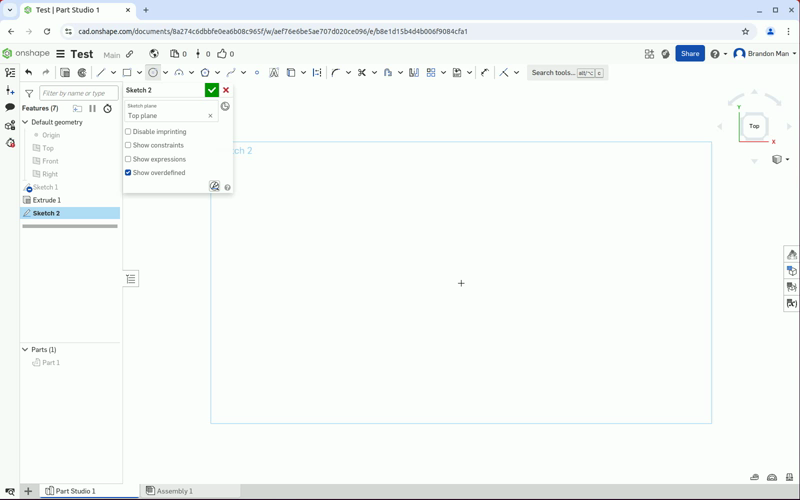
key_up(shift)
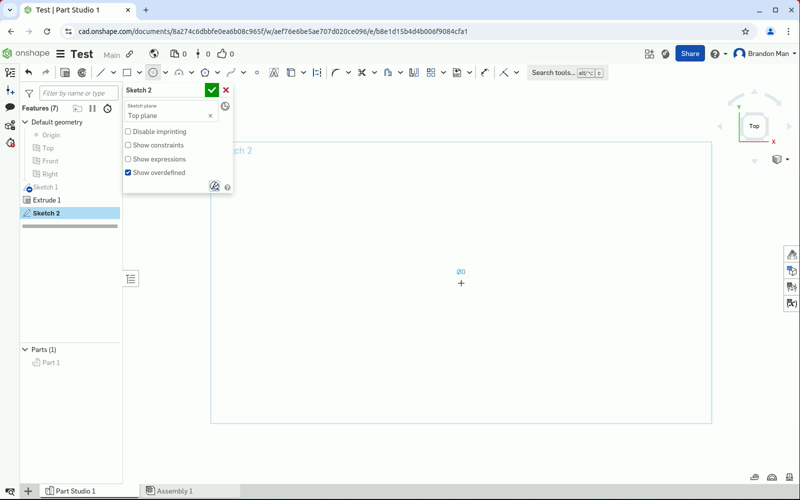
mouse_move(492, 282)
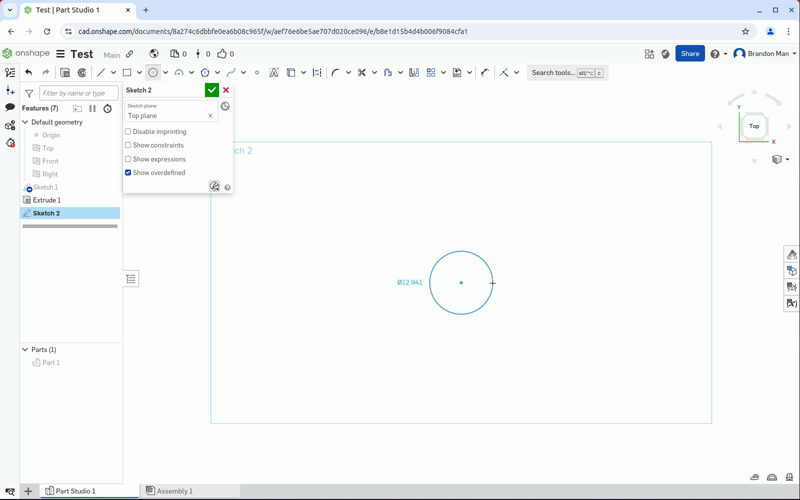
click(492, 282)
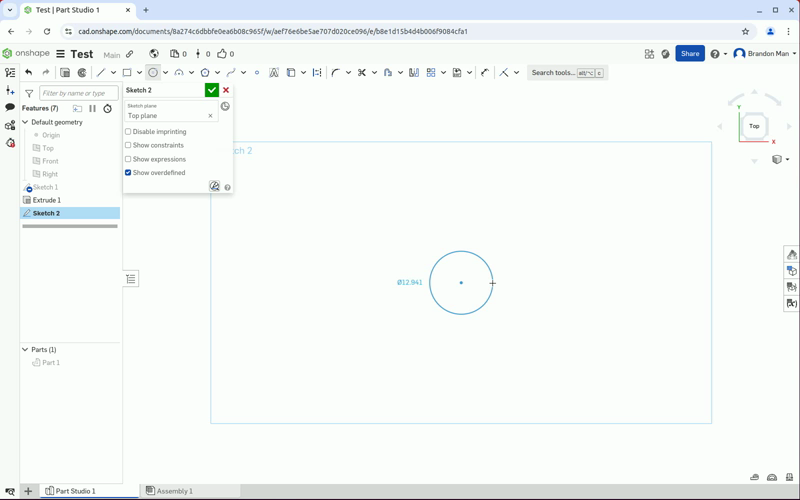
key(esc)
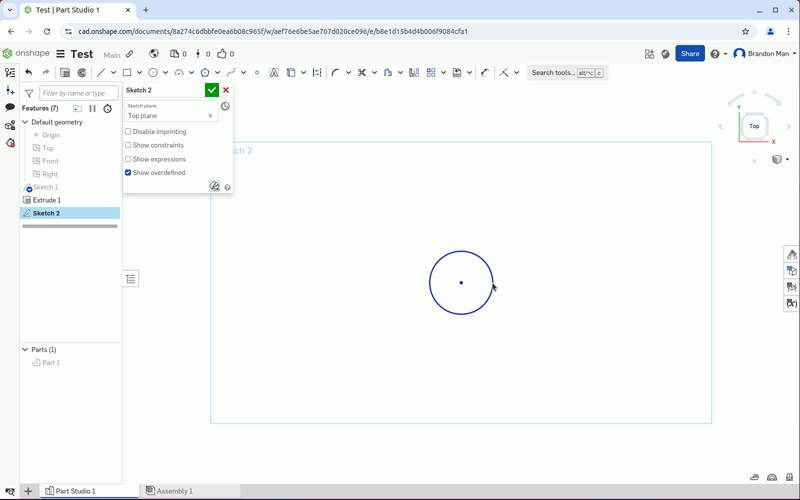
mouse_move(464, 264)
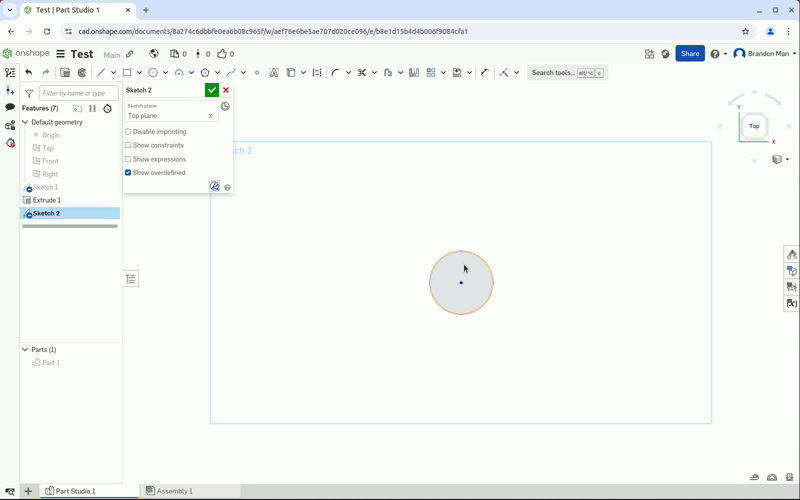
click(464, 264)
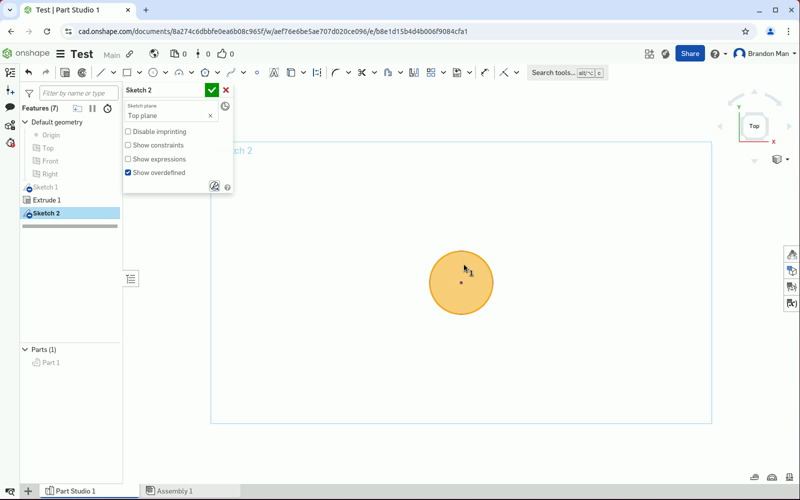
mouse_move(73, 352)
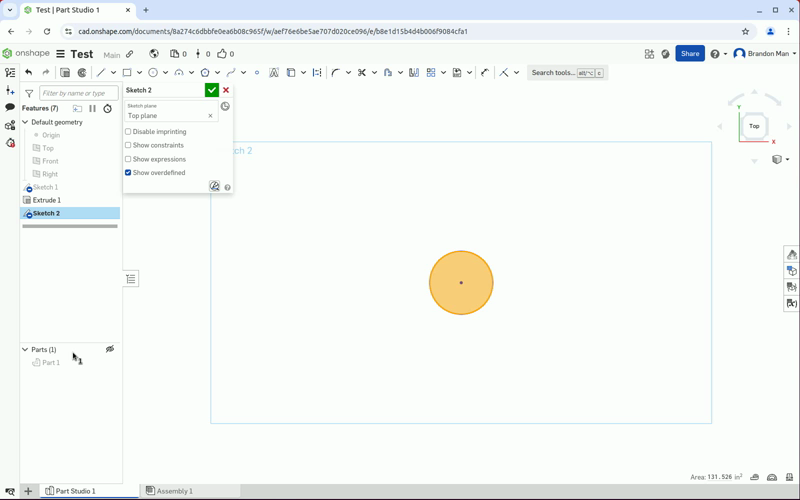
key(shift+y)
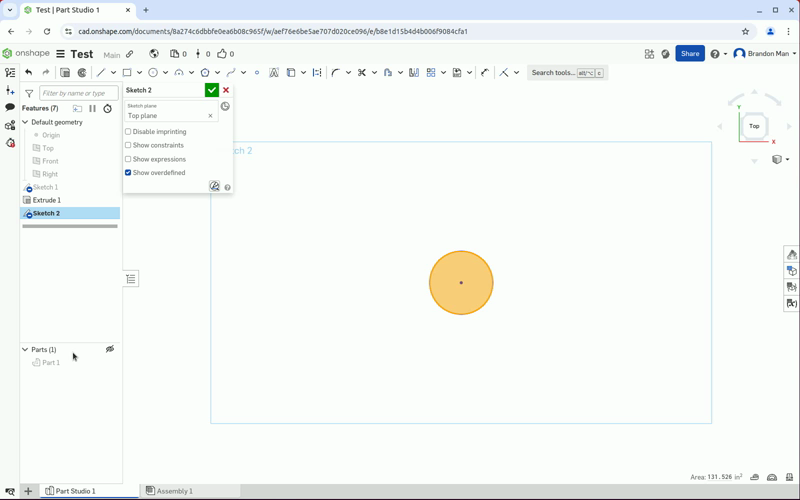
key(shift+e)
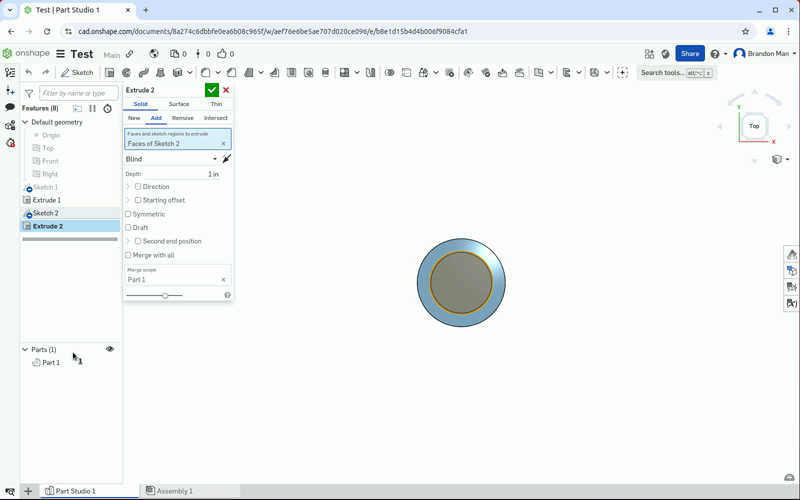
mouse_move(143, 106)
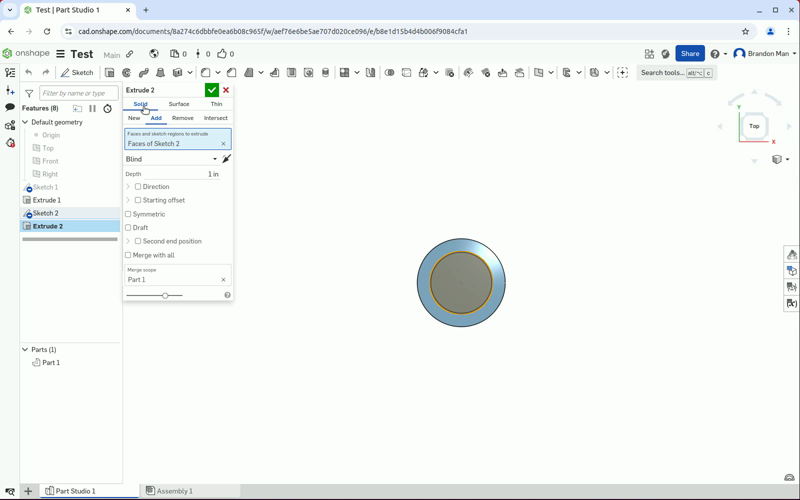
click(143, 106)
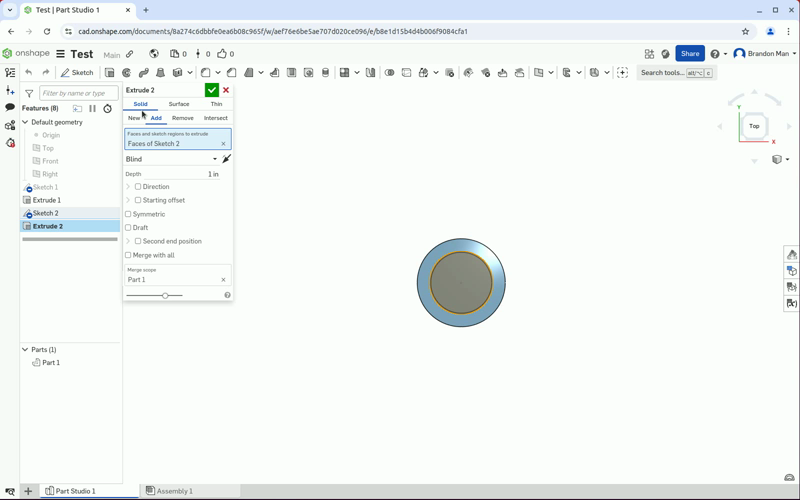
mouse_move(137, 120)
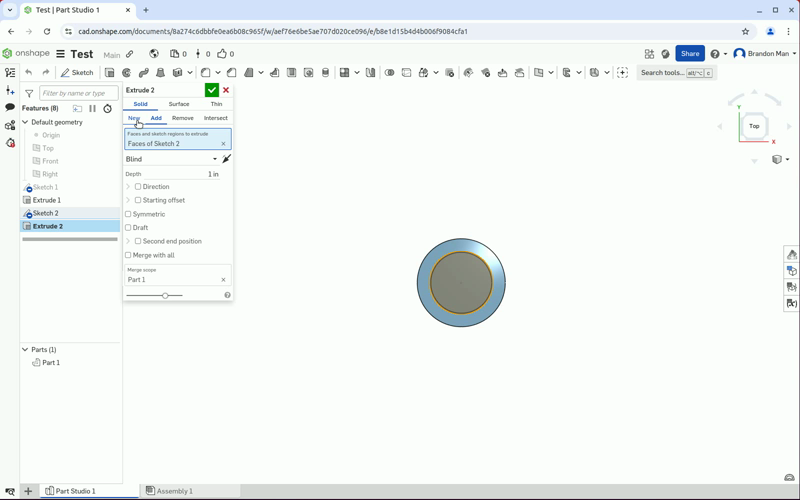
click(137, 120)
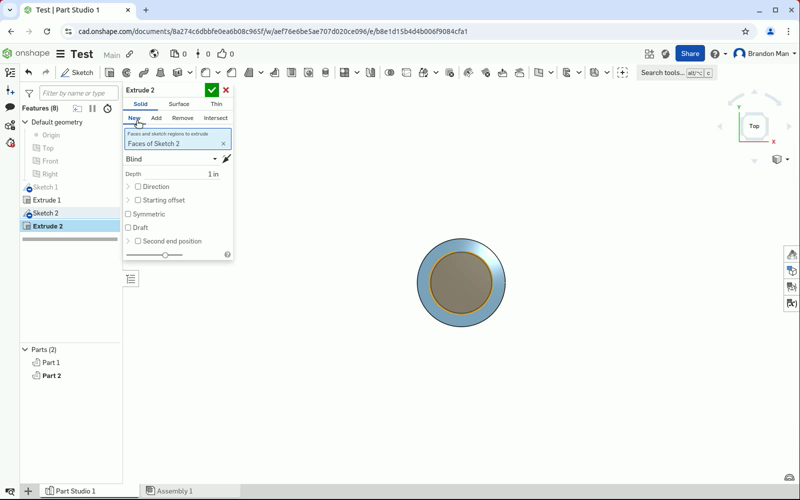
key(tab, 4)
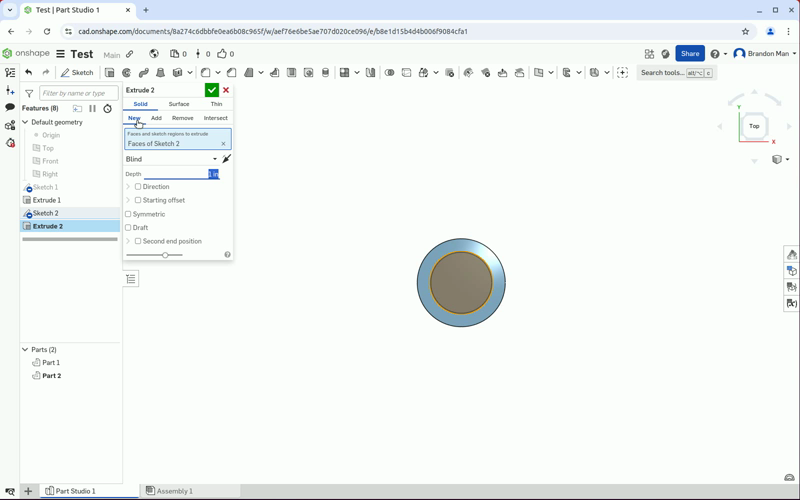
text(23.108)
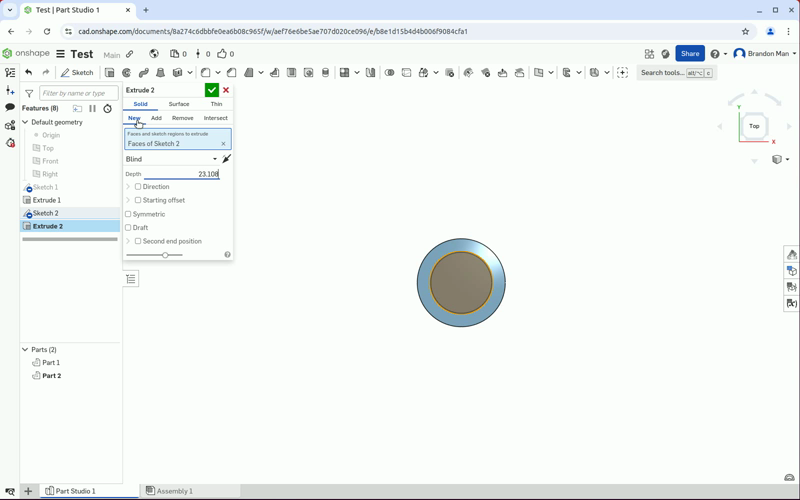
key(enter)
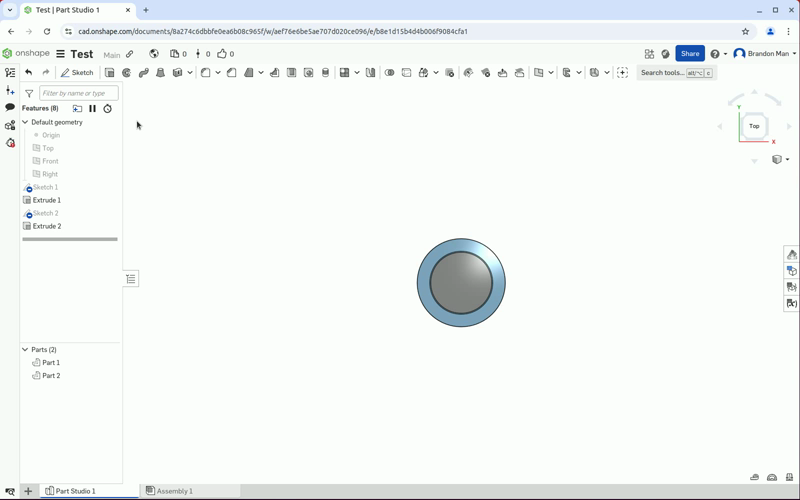
key(shift+h)
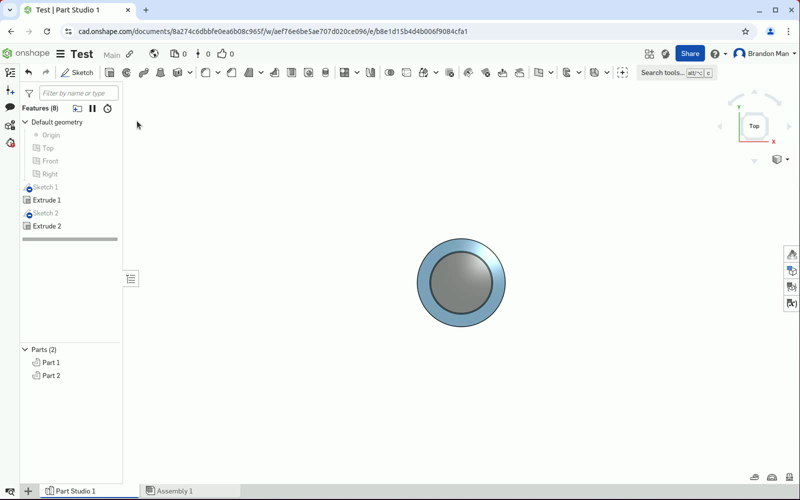
key(shift+h)
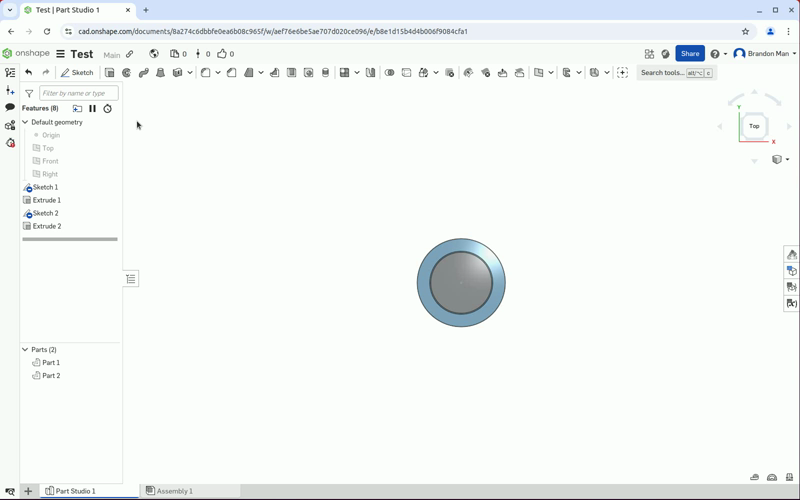
key(shift+7)
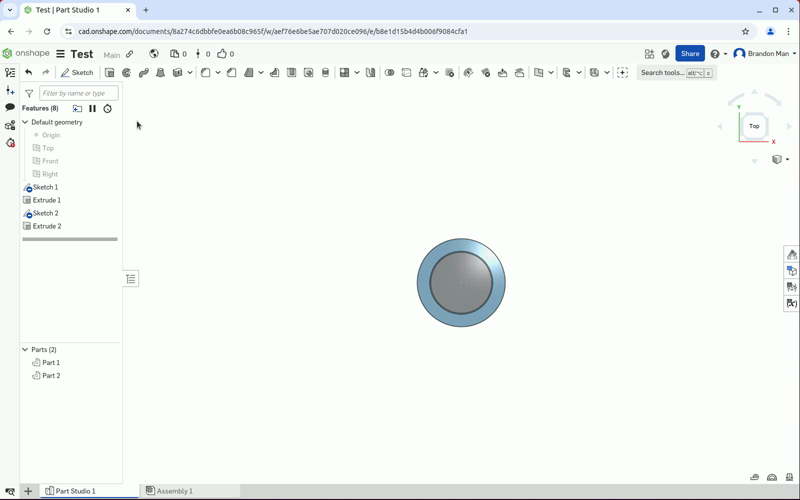
key(up, 3)
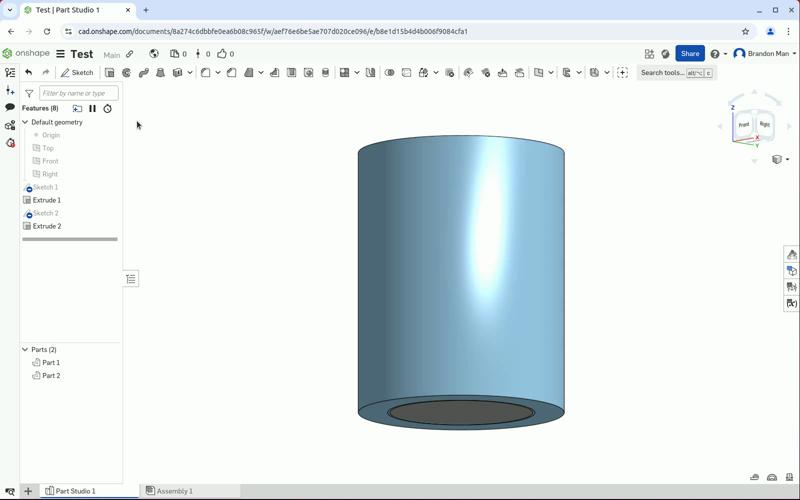
key(left, 3)
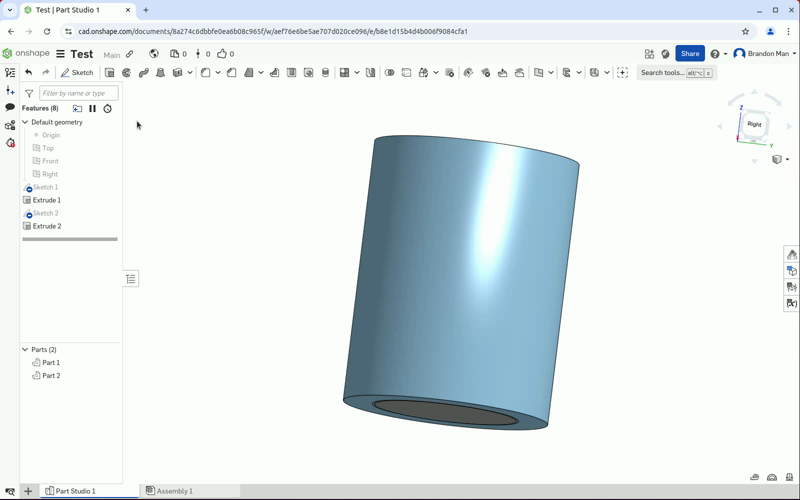
key(right, 3)
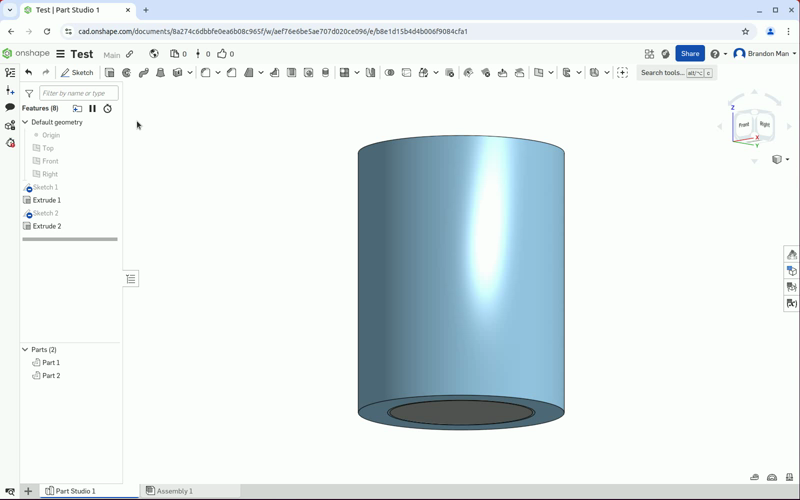
key(down, 3)
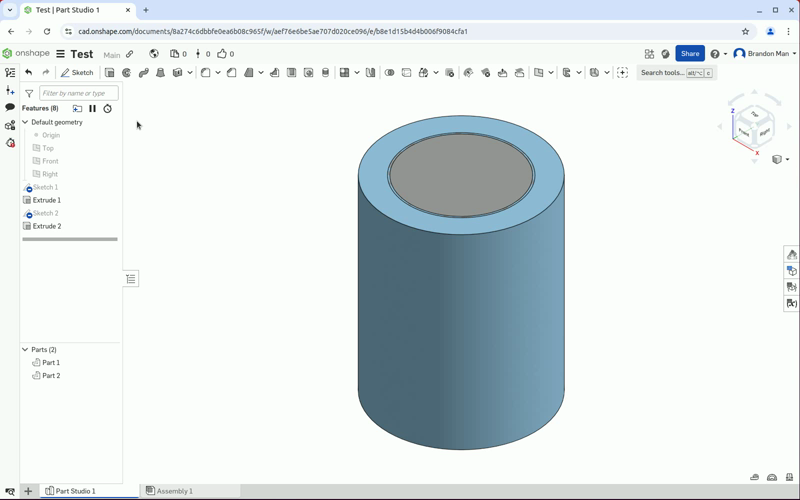
mouse_move(73, 189)
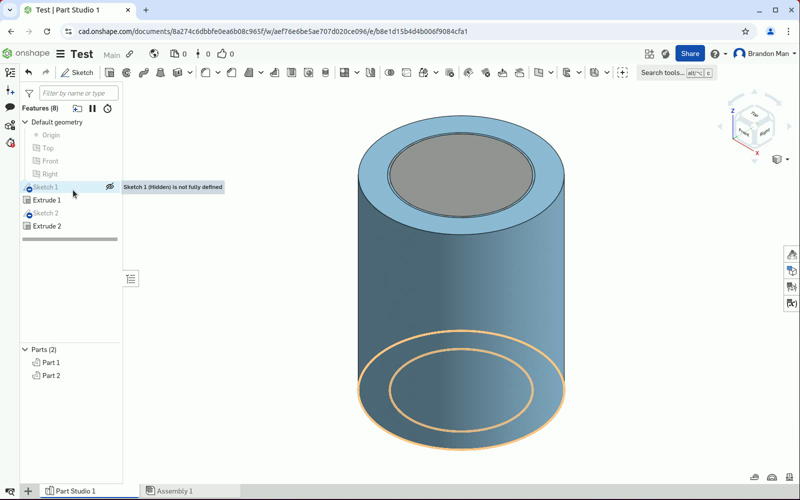
click(73, 189)